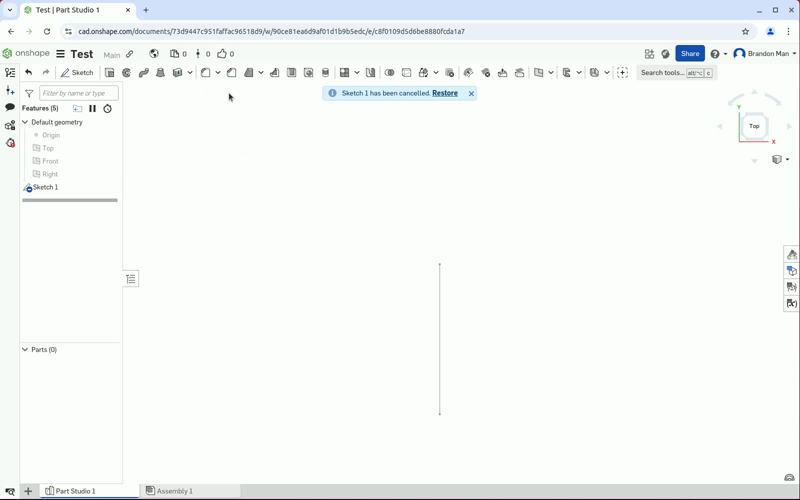
key(shift+h)
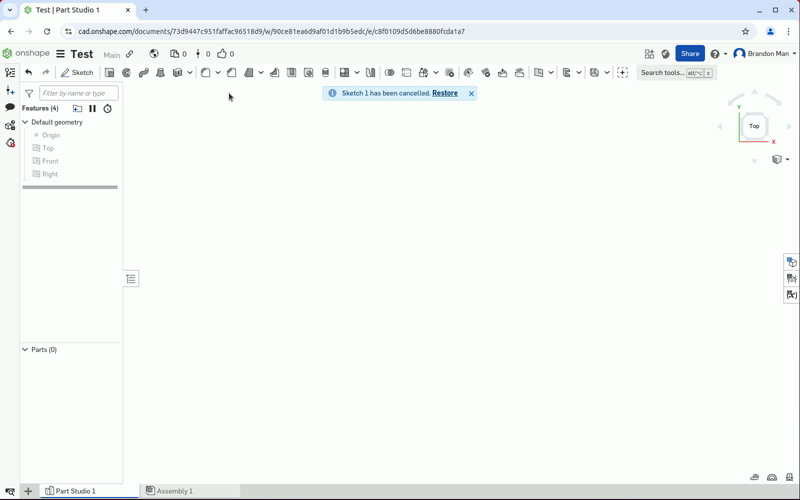
mouse_move(73, 352)
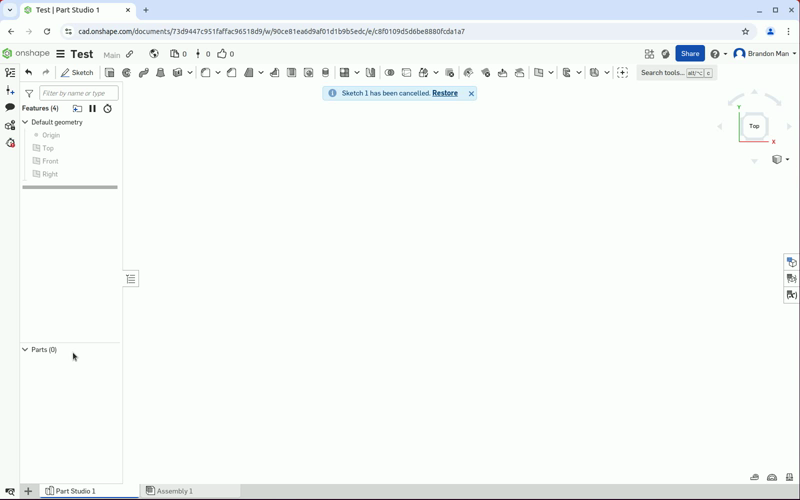
key(y)
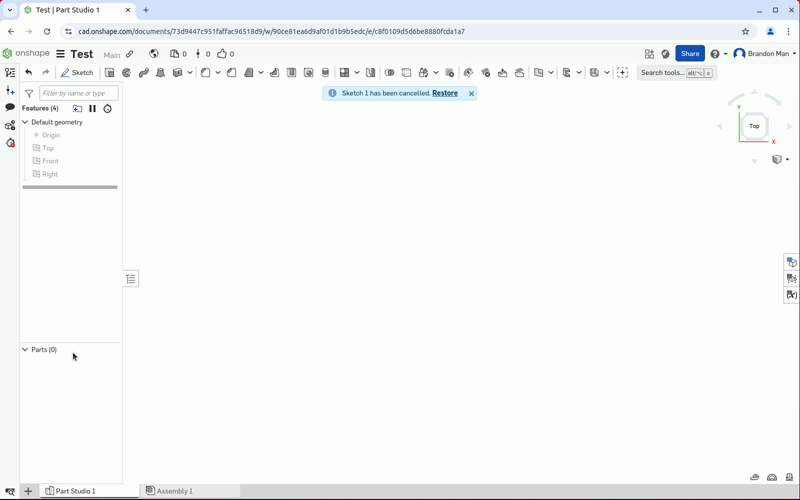
key(shift+p)
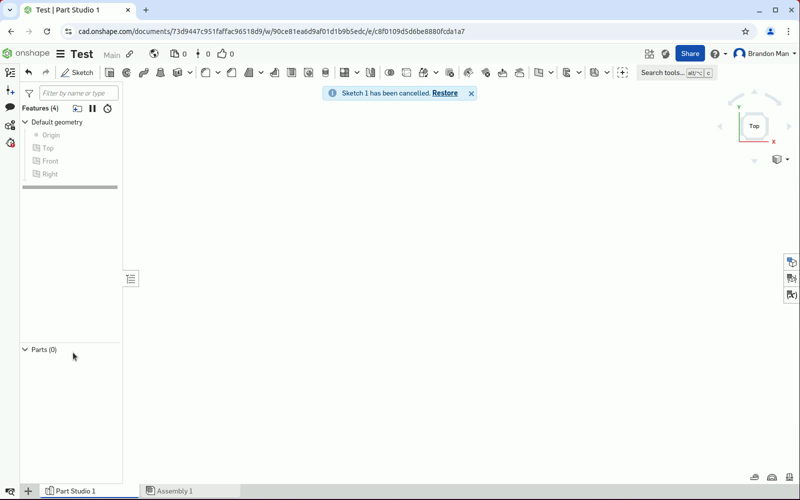
key(space)
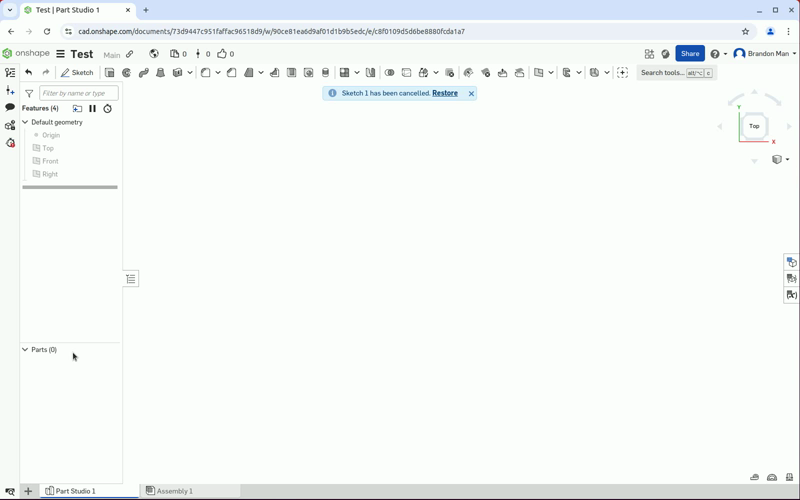
key_down(shift)
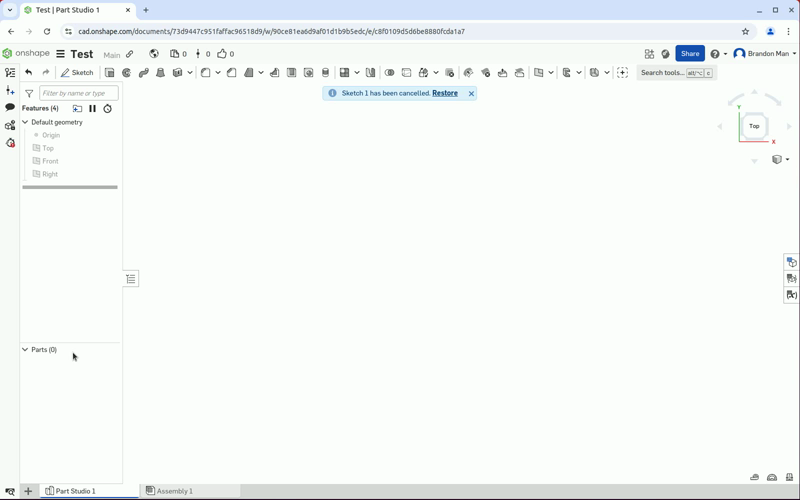
key(up)
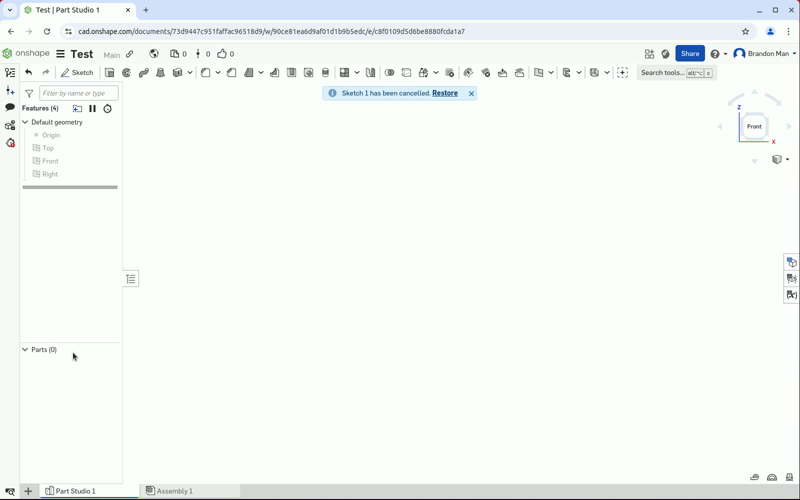
key_up(shift)
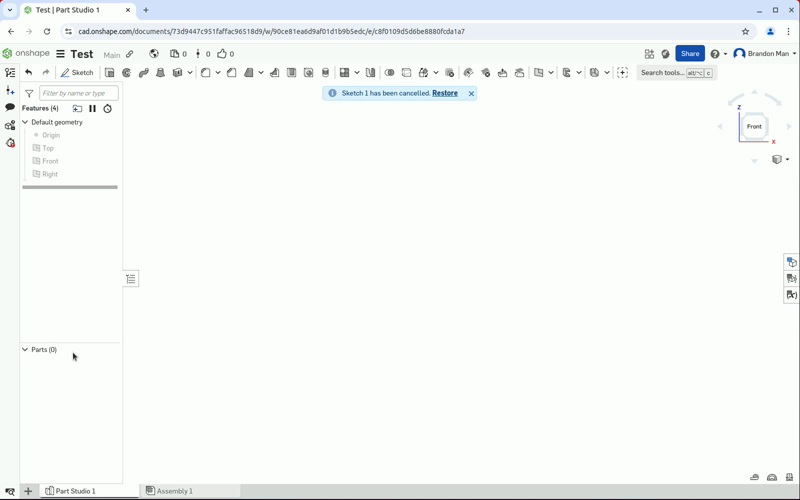
mouse_move(73, 352)
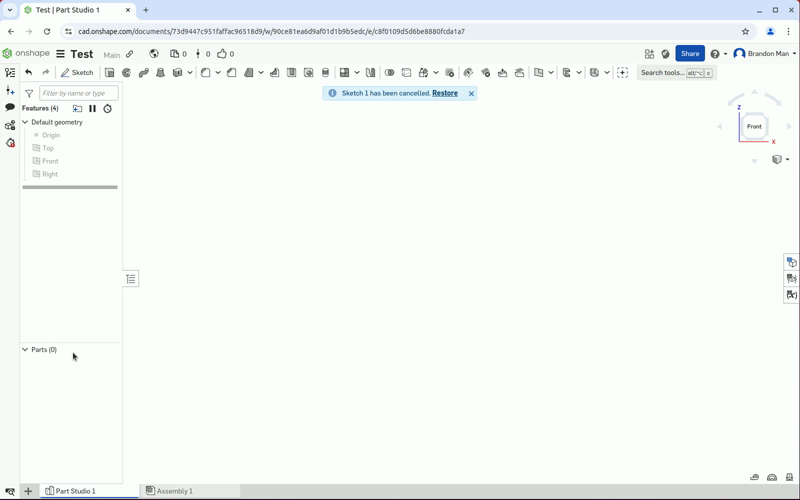
key(shift+y)
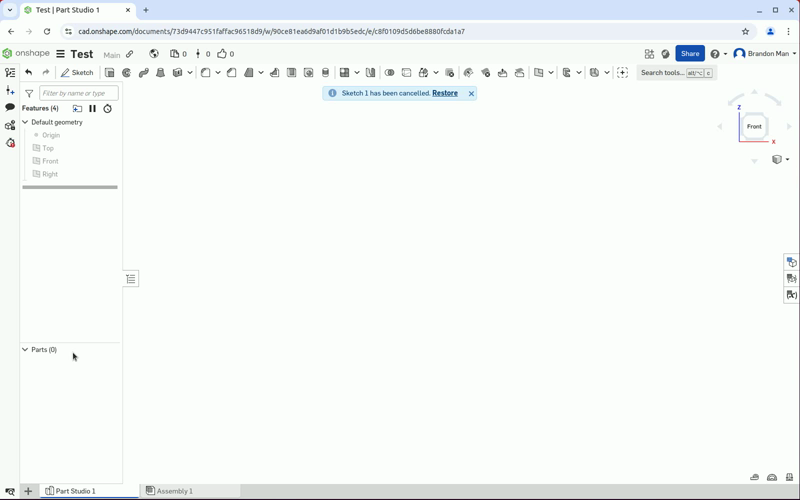
key(shift+s)
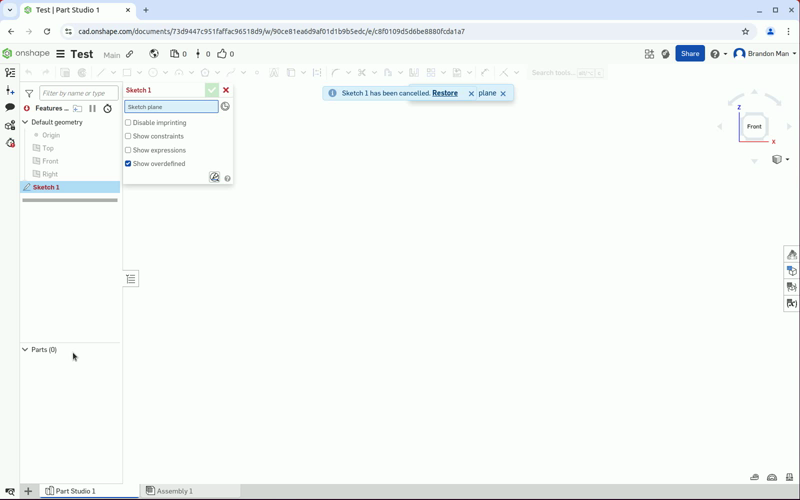
mouse_move(73, 163)
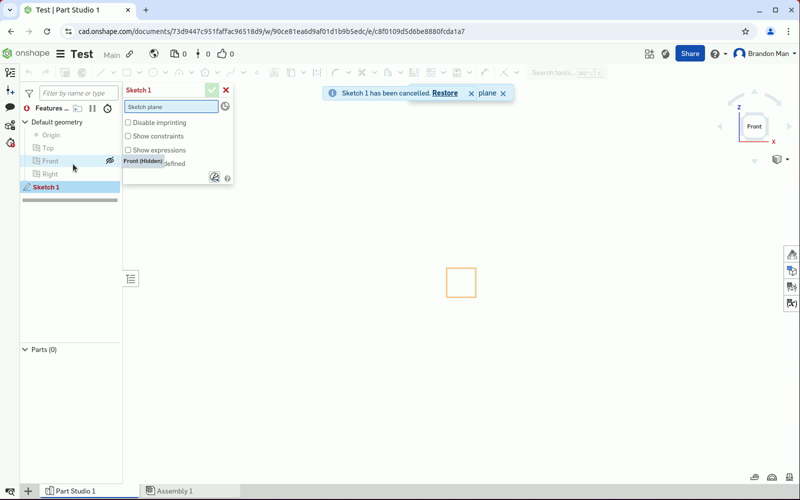
click(73, 163)
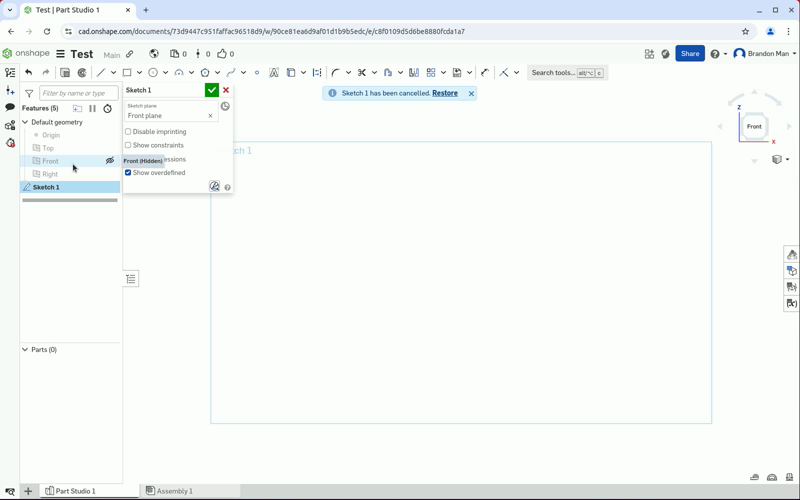
mouse_move(73, 352)
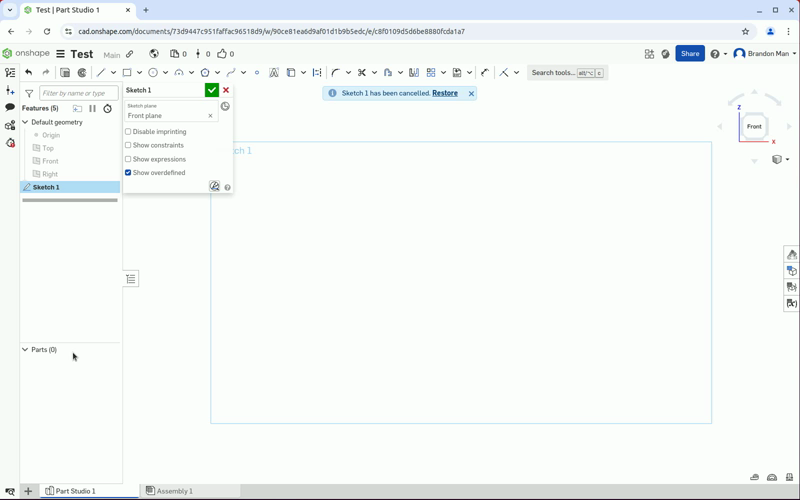
key(y)
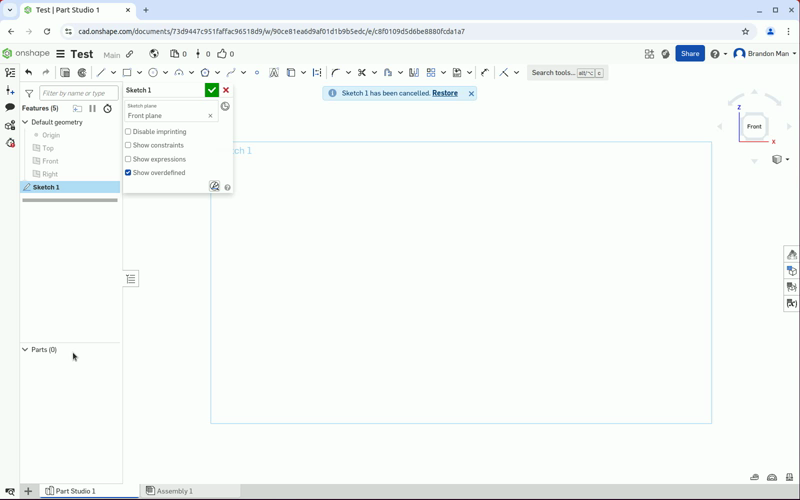
key(c)
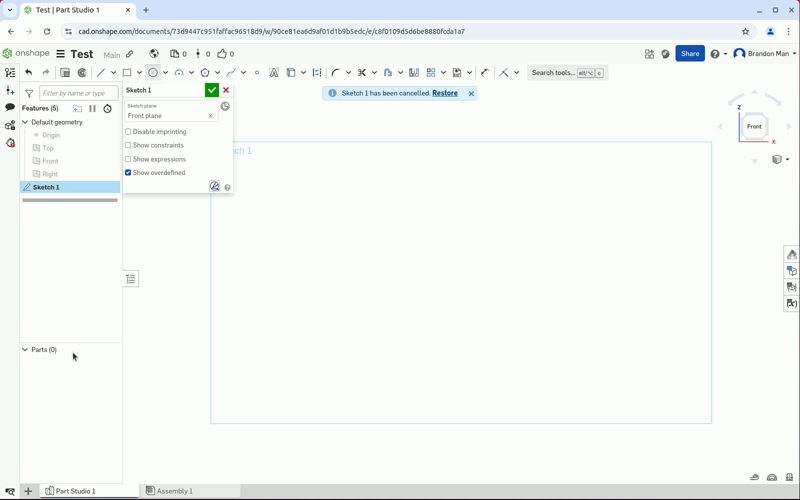
key_down(shift)
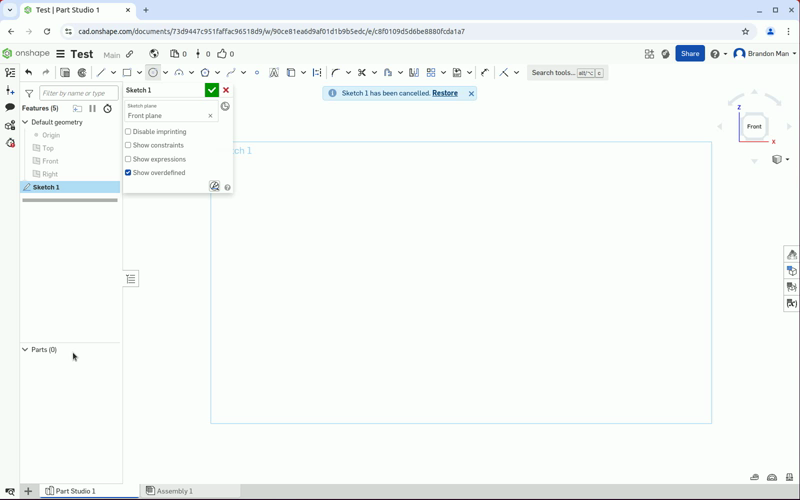
mouse_move(461, 282)
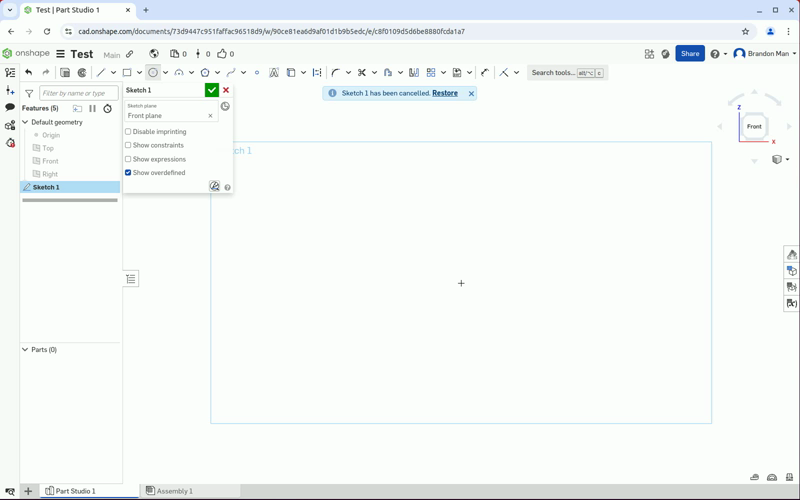
click(461, 282)
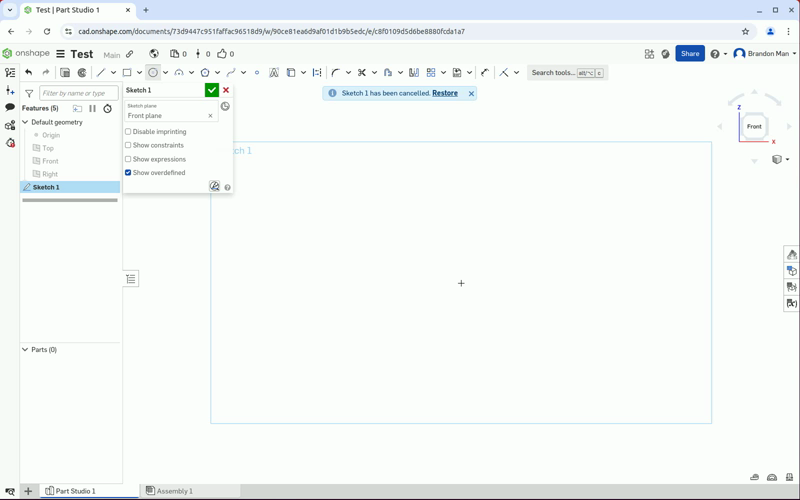
key_up(shift)
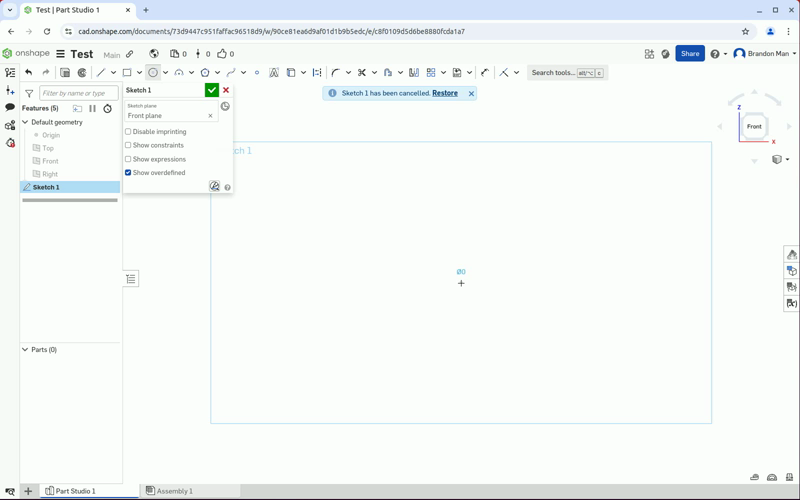
mouse_move(572, 282)
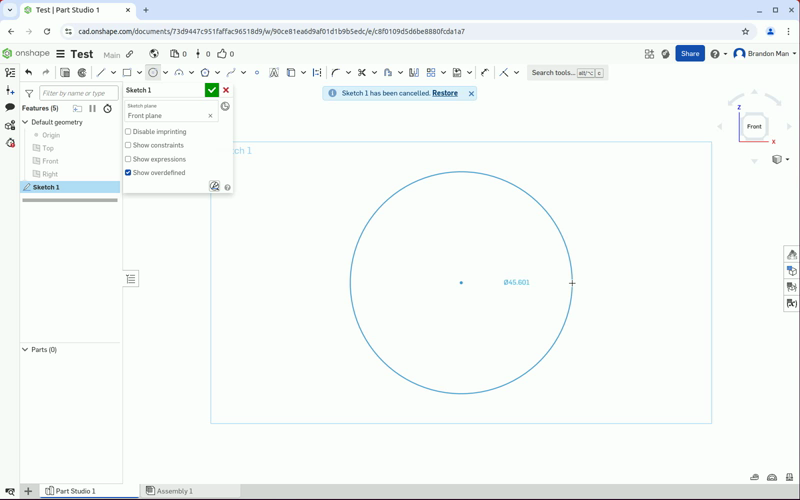
click(572, 282)
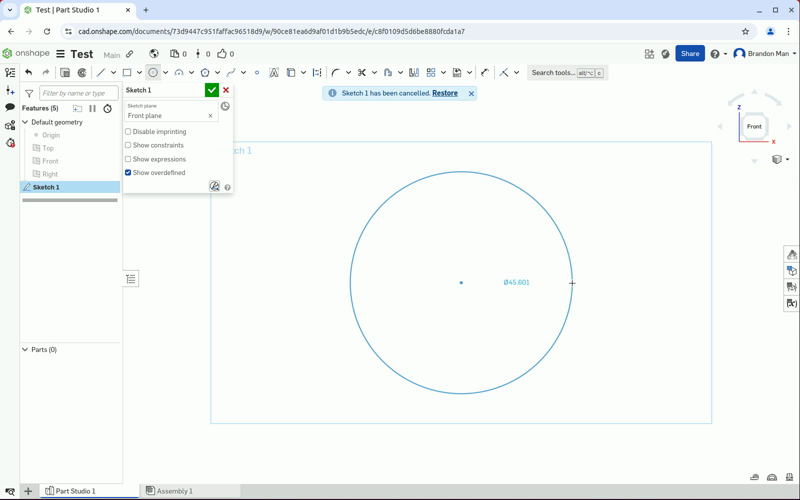
key(esc)
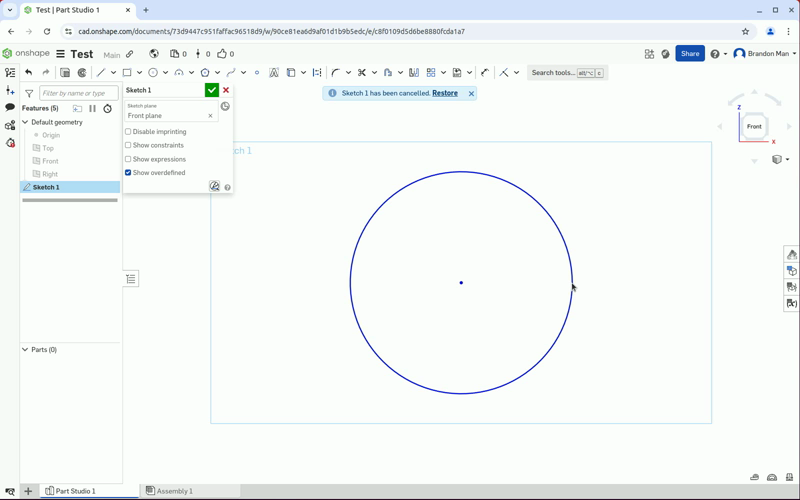
mouse_move(432, 311)
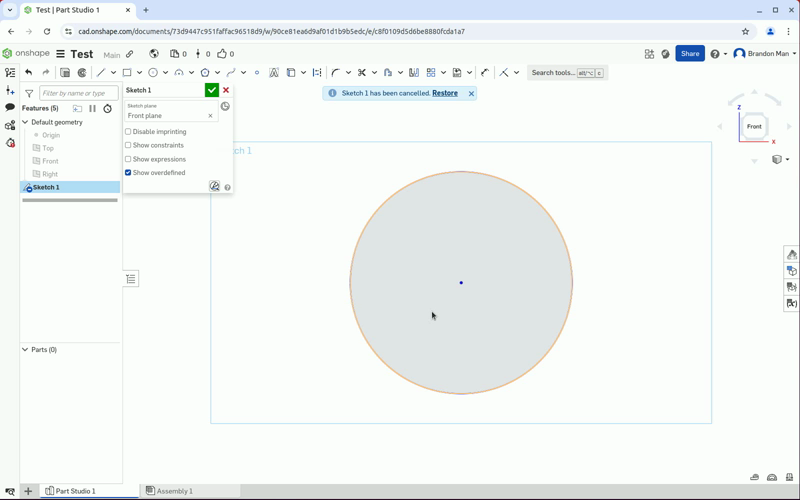
click(432, 311)
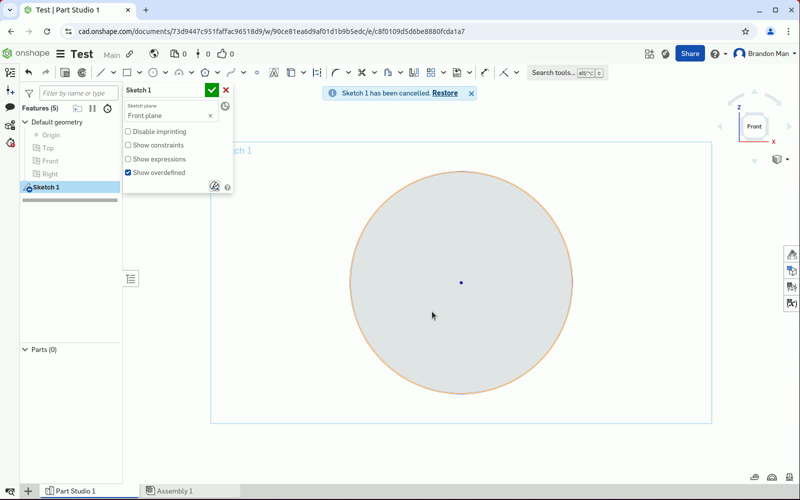
mouse_move(73, 352)
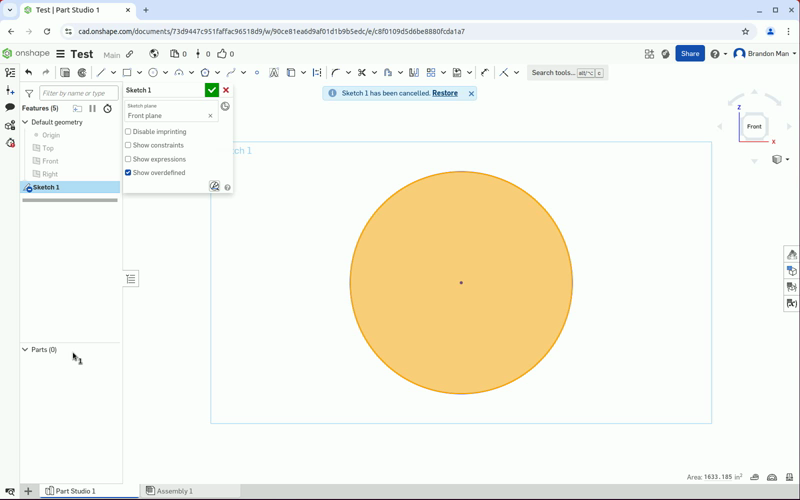
key(shift+y)
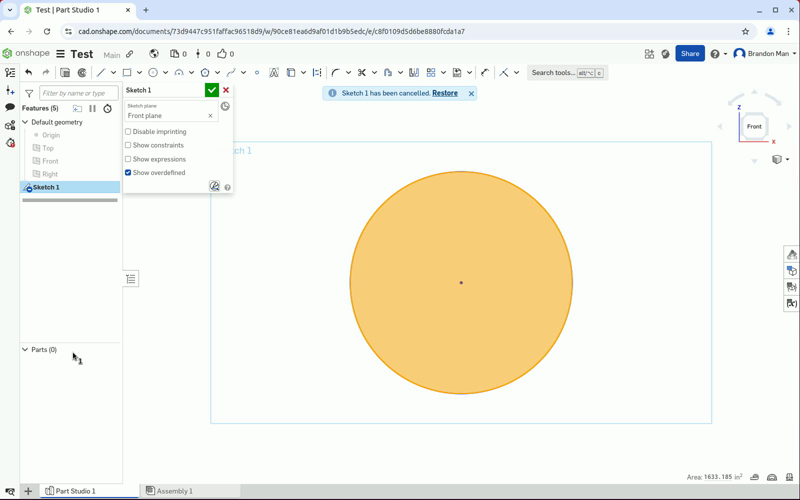
key(shift+e)
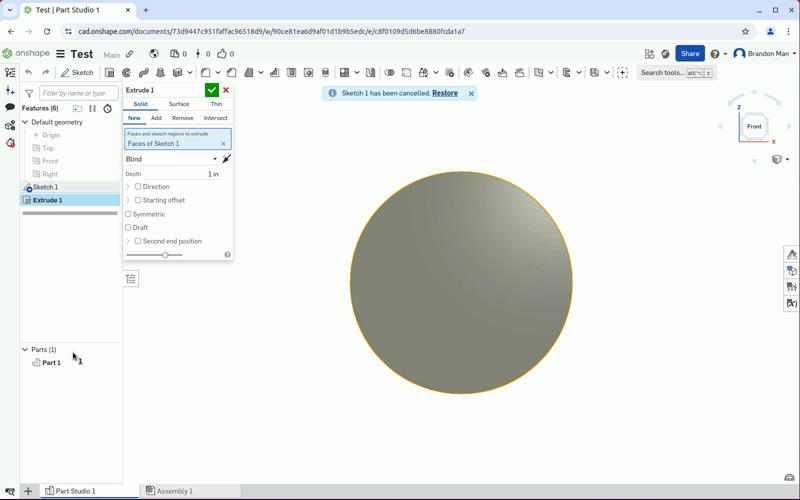
mouse_move(143, 106)
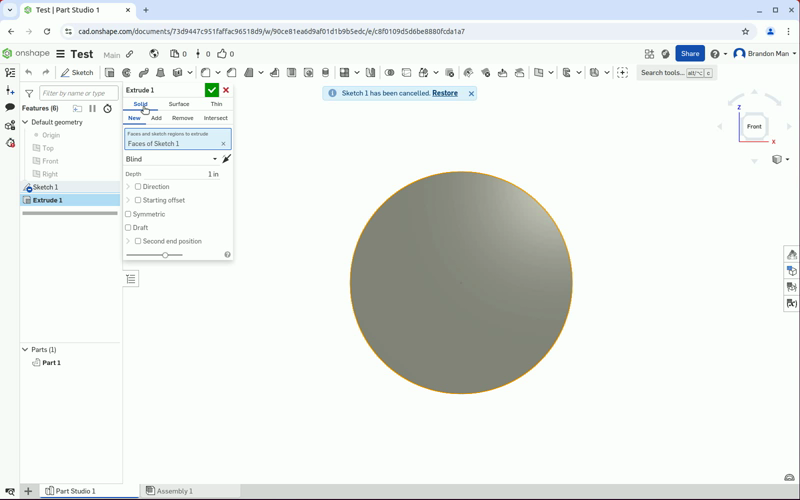
click(143, 106)
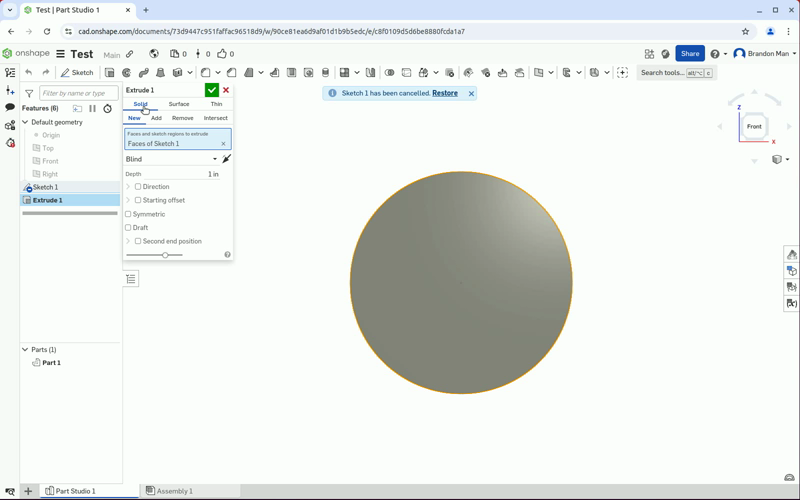
mouse_move(137, 120)
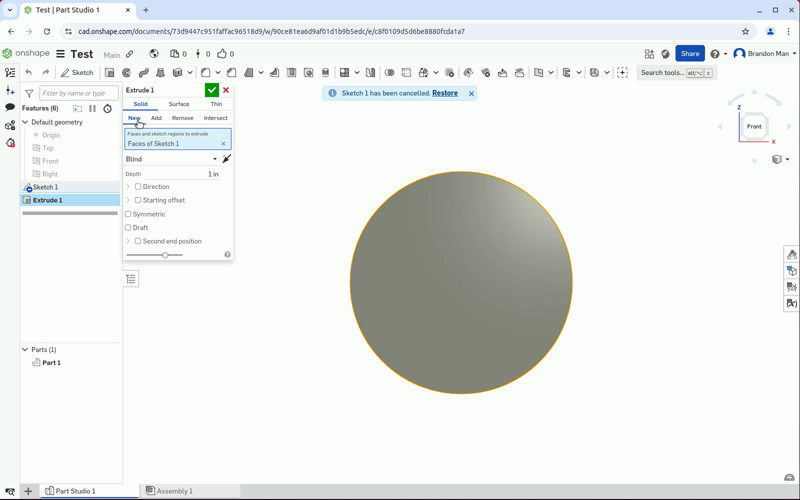
click(137, 120)
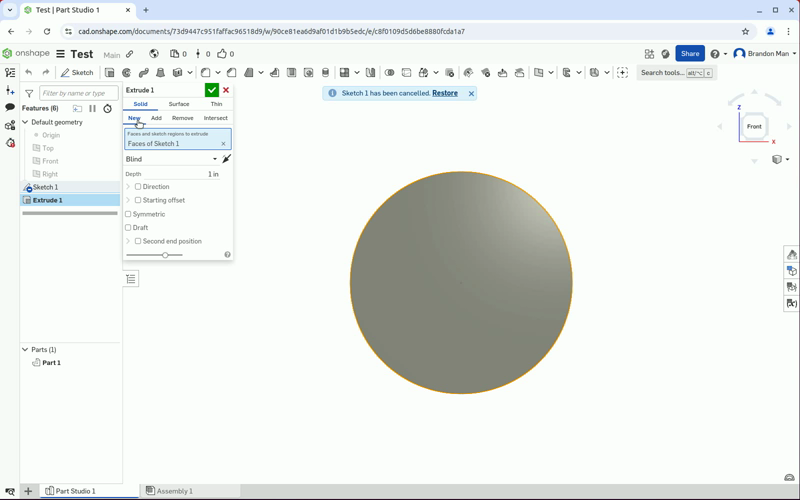
key(tab, 4)
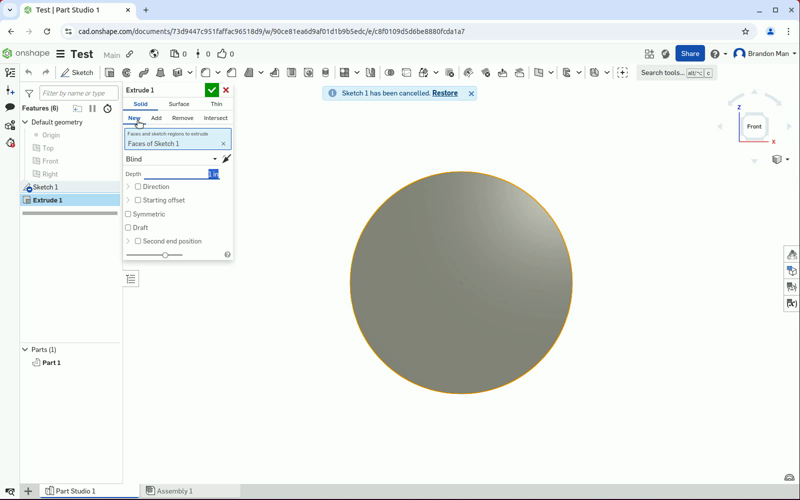
text(7.703)
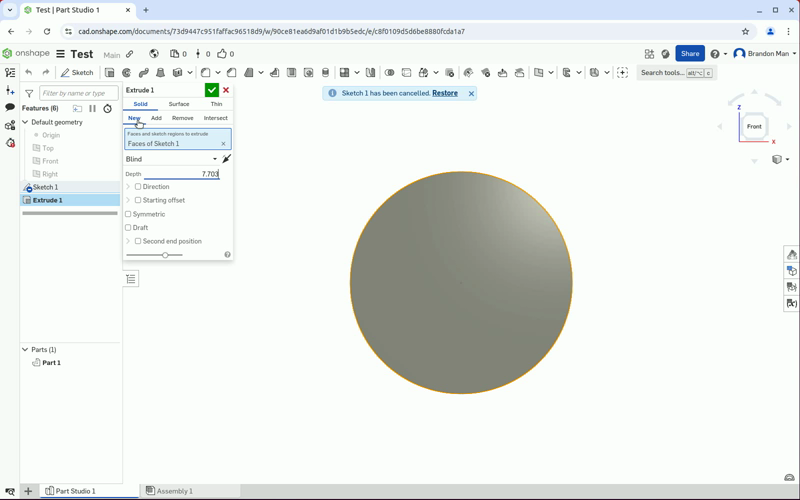
key(enter)
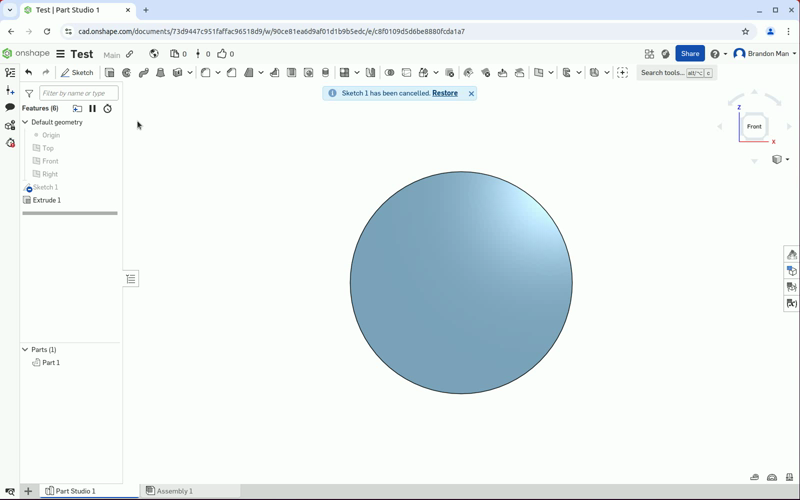
key(shift+h)
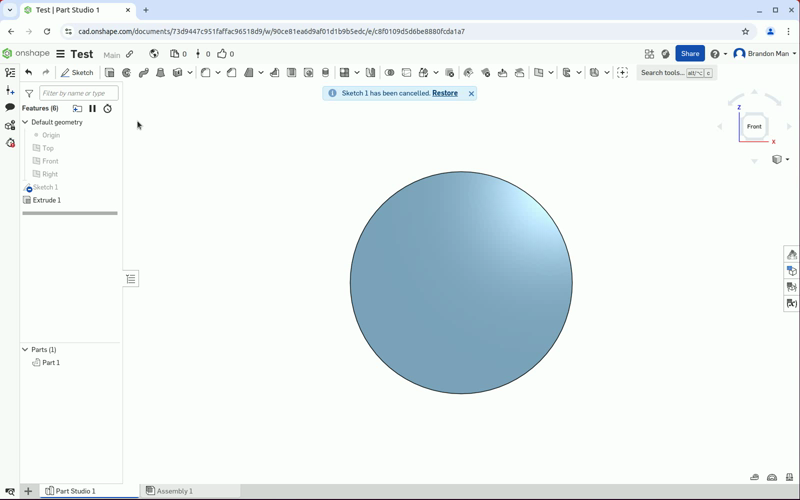
key(shift+h)
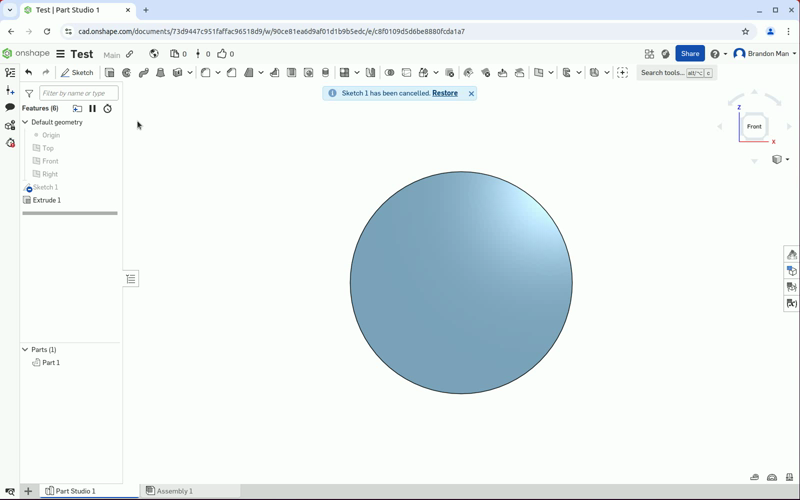
mouse_move(73, 189)
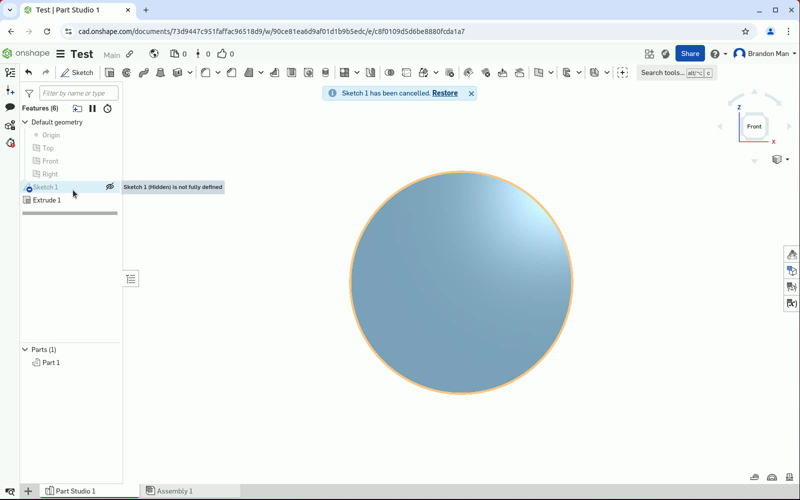
click(73, 189)
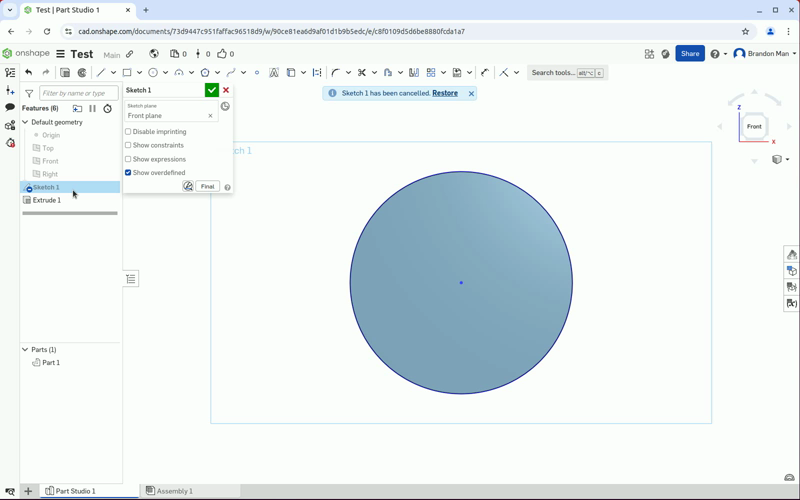
mouse_move(229, 92)
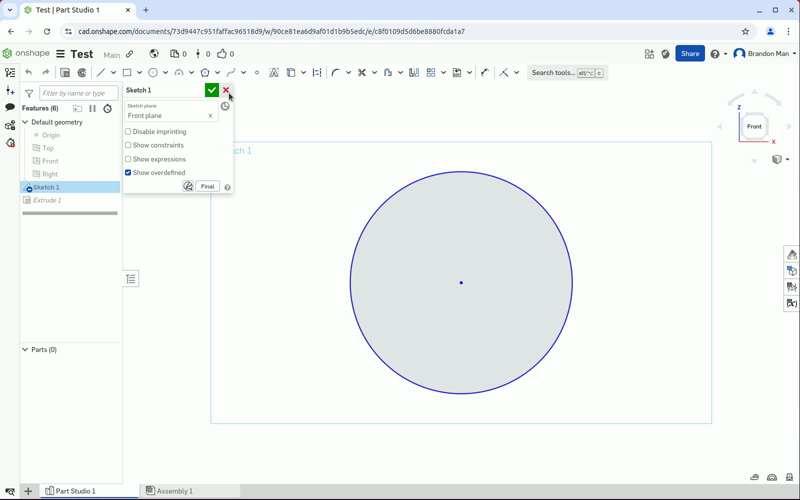
click(229, 92)
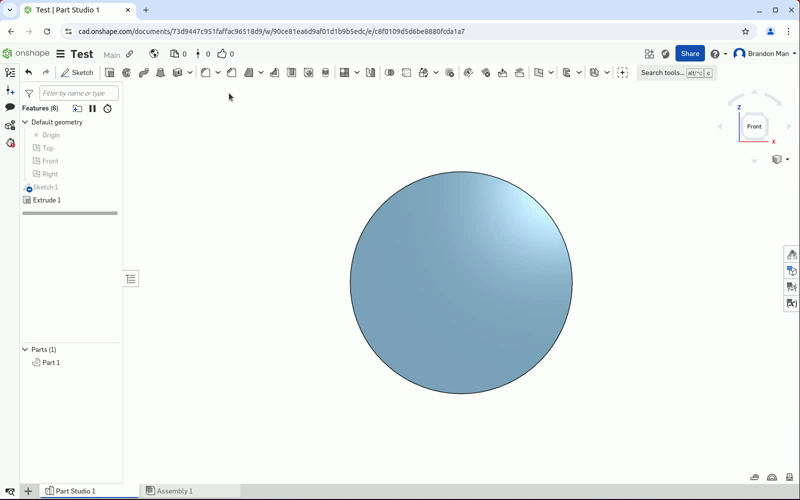
mouse_move(541, 75)
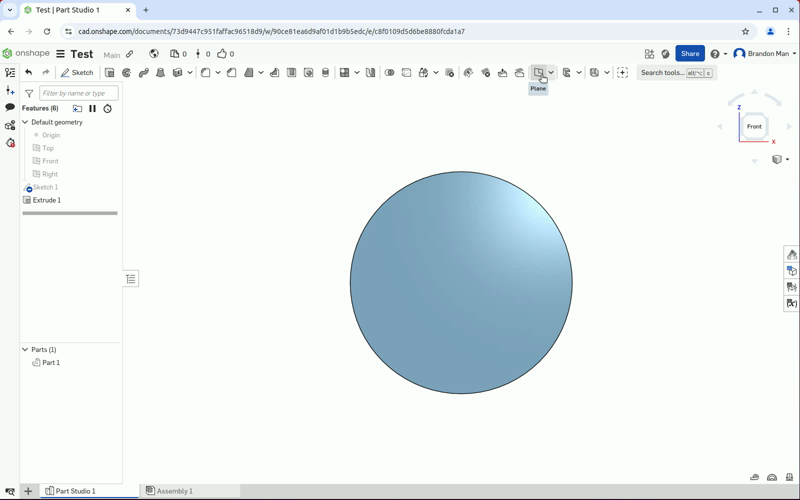
click(541, 75)
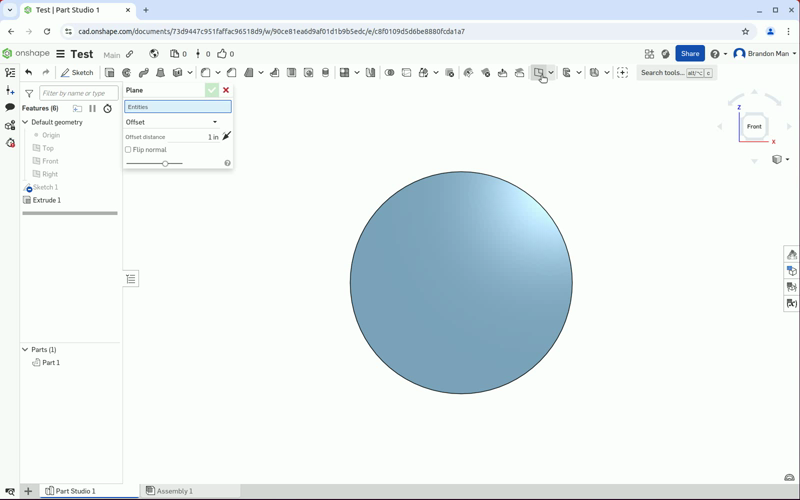
mouse_move(73, 163)
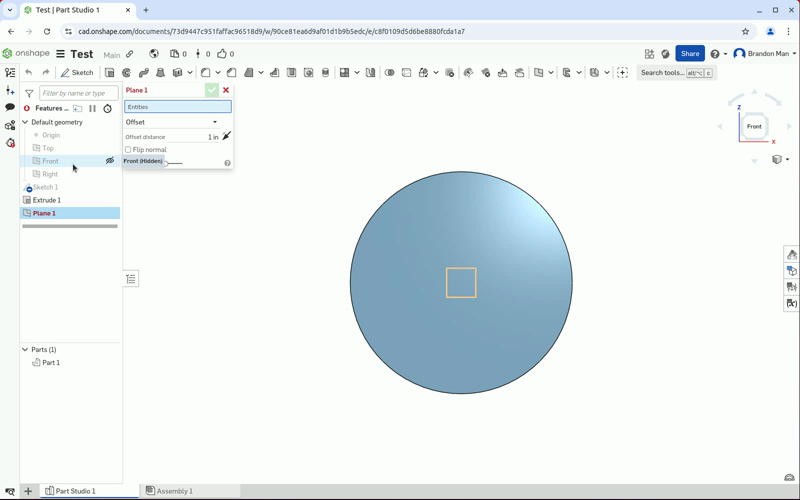
click(73, 163)
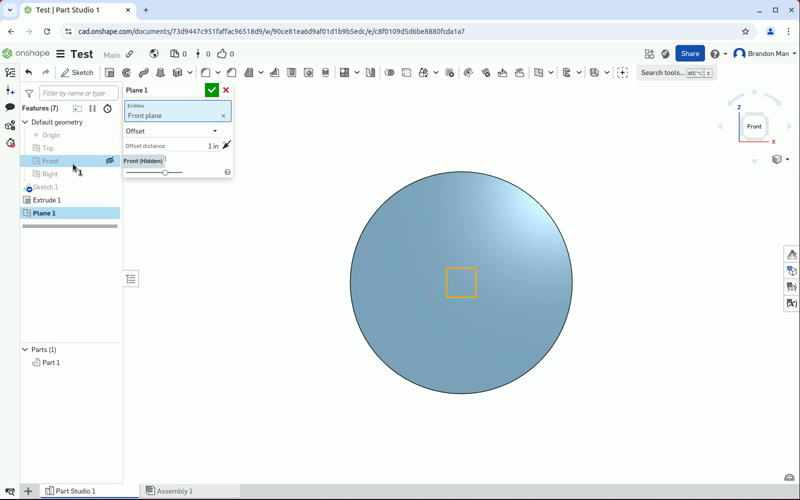
key(tab, 2)
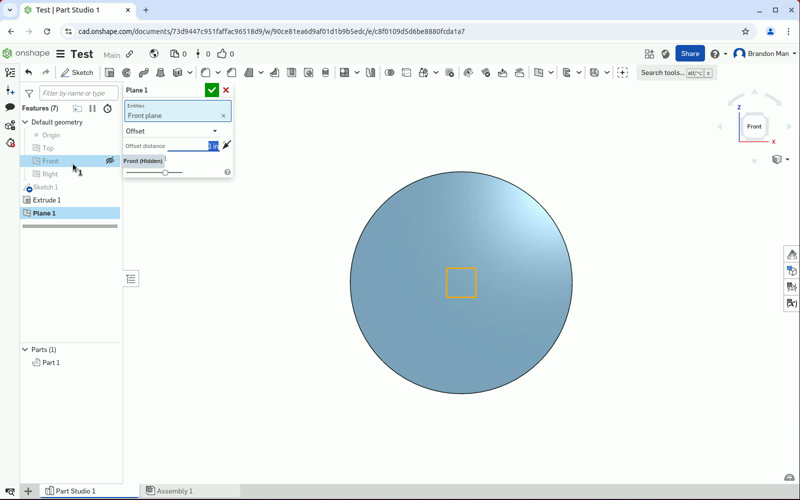
text(7.703)
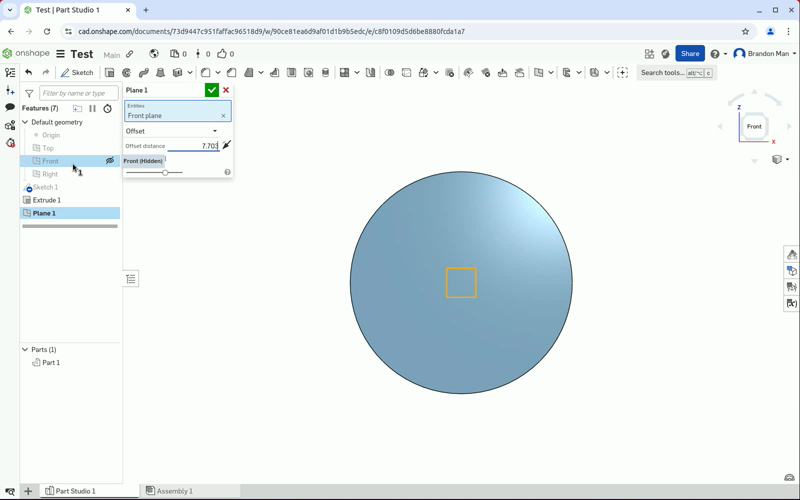
key(enter, 2)
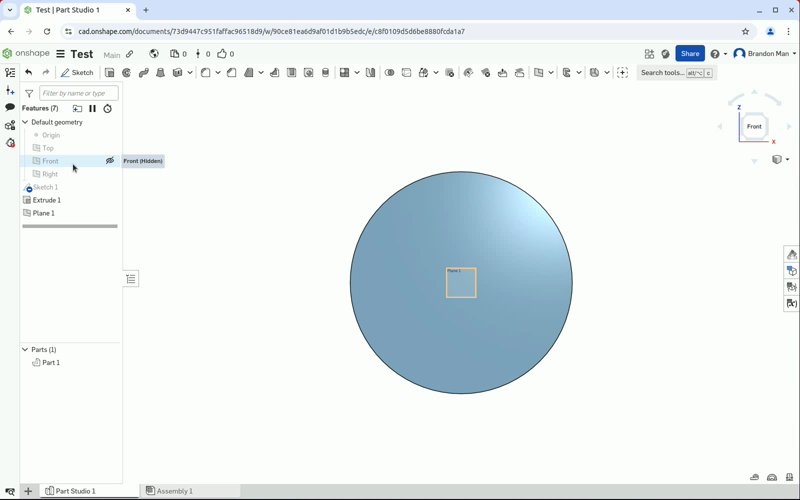
key(shift+s)
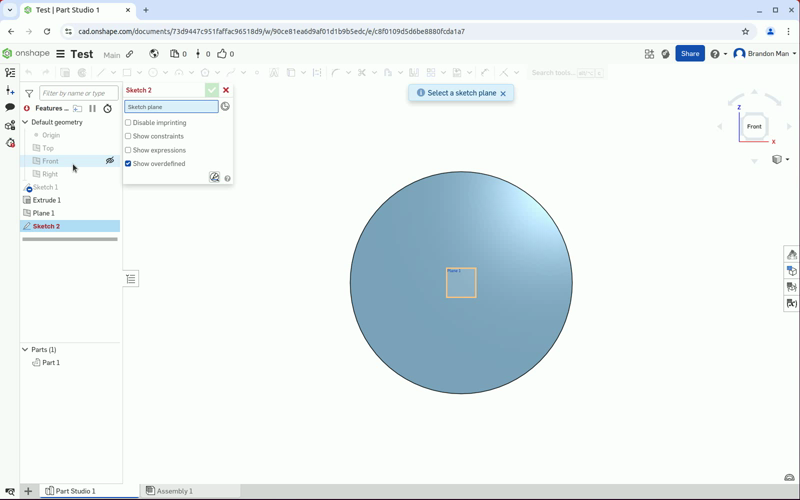
mouse_move(73, 215)
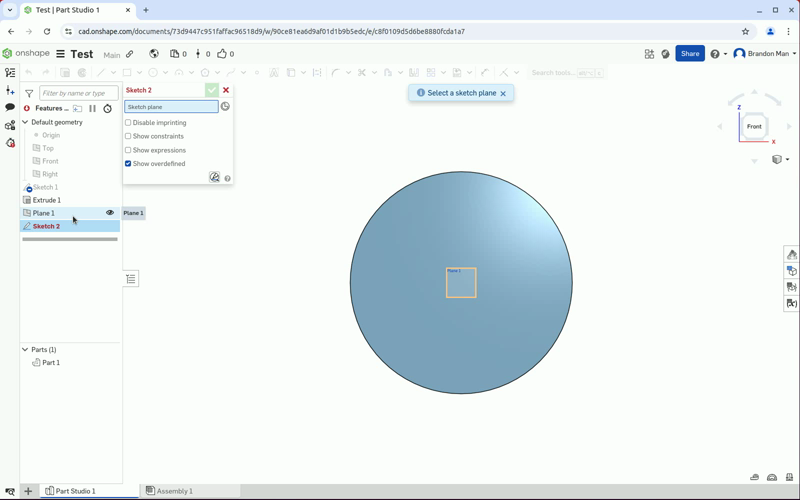
click(73, 215)
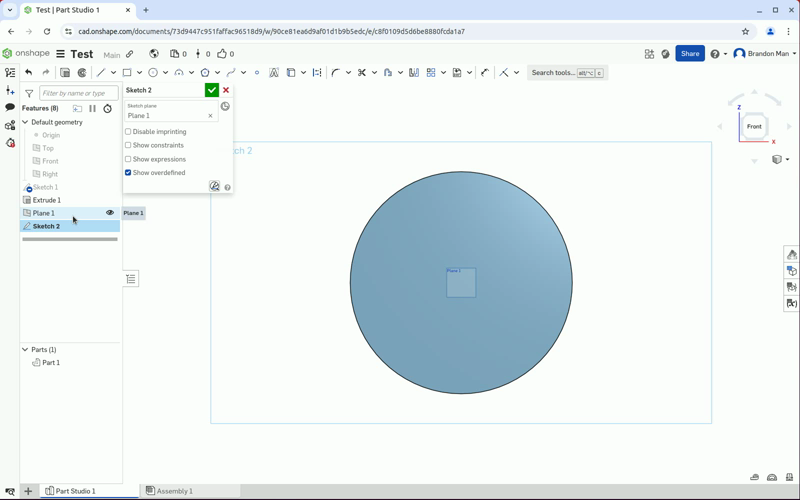
mouse_move(73, 352)
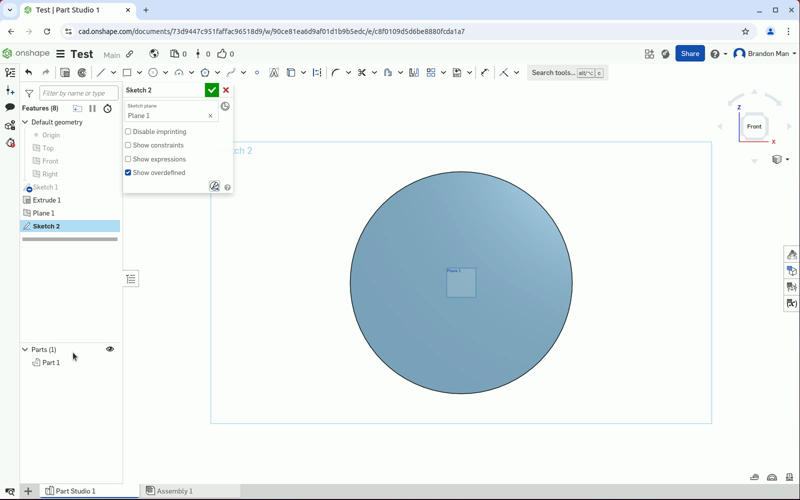
key(y)
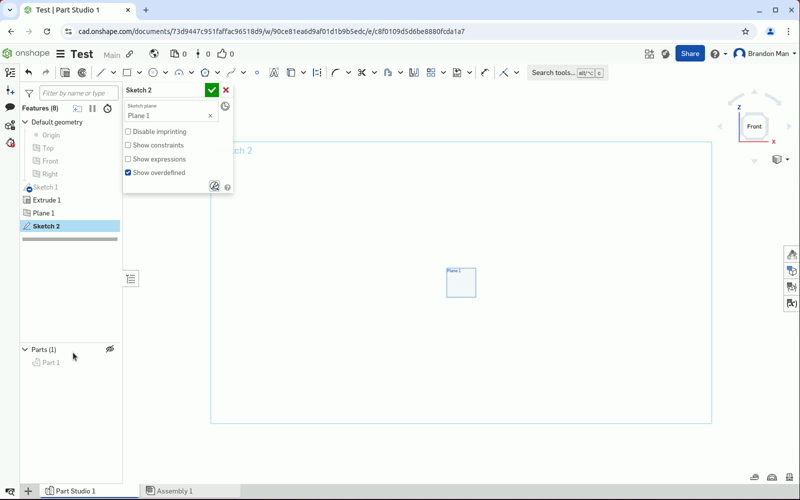
key(c)
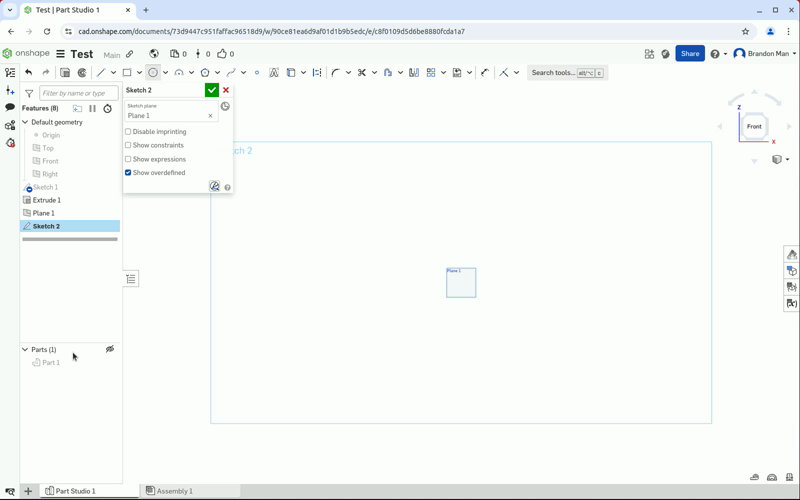
key_down(shift)
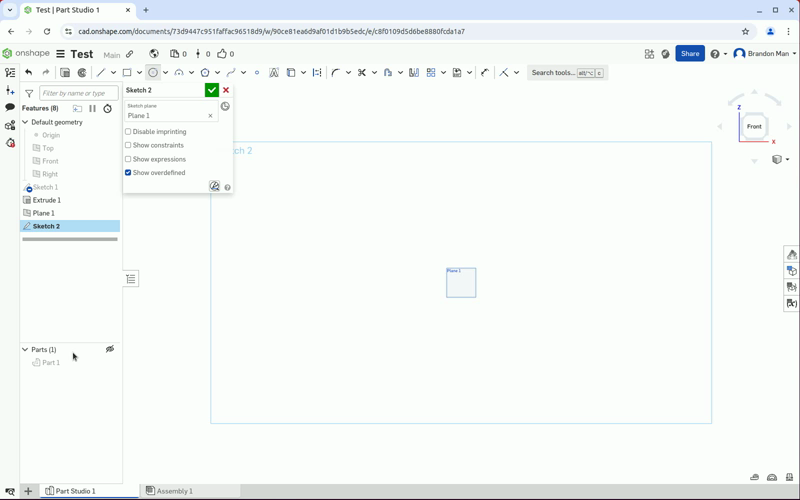
mouse_move(461, 282)
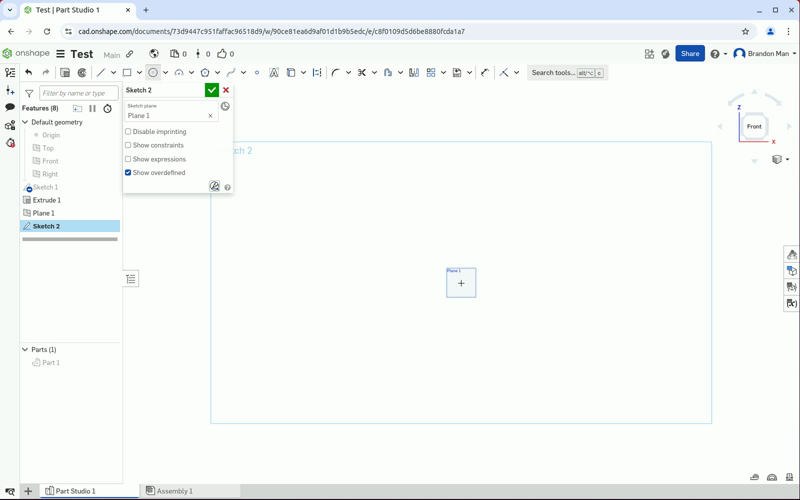
click(461, 282)
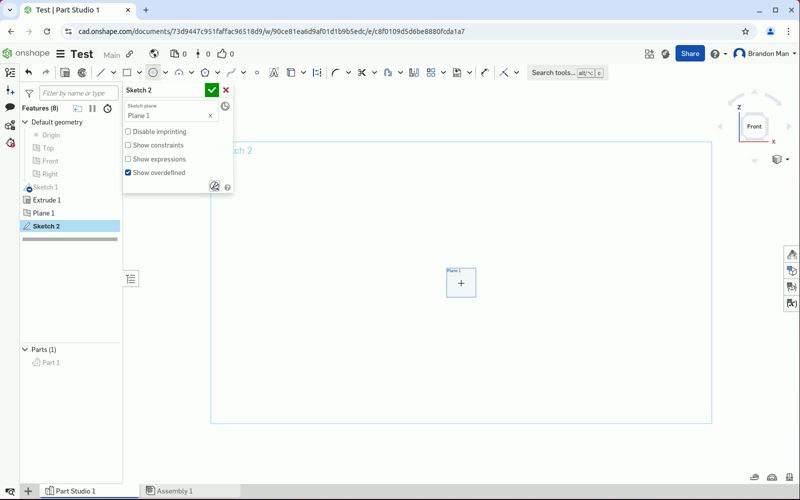
key_up(shift)
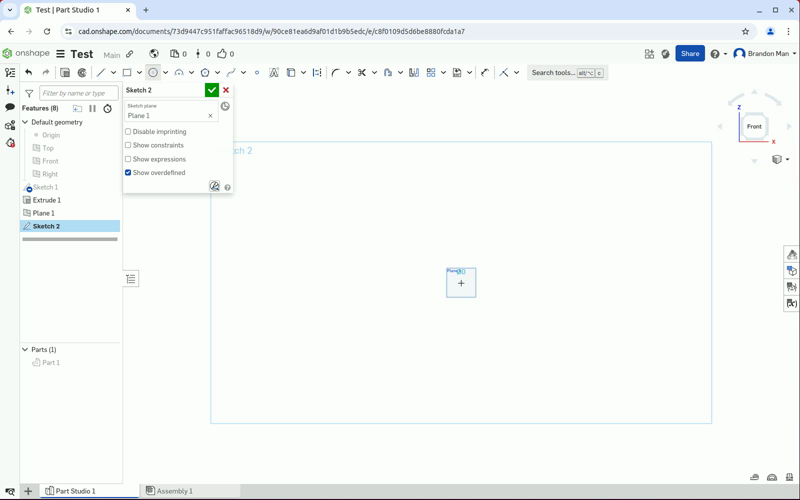
mouse_move(499, 282)
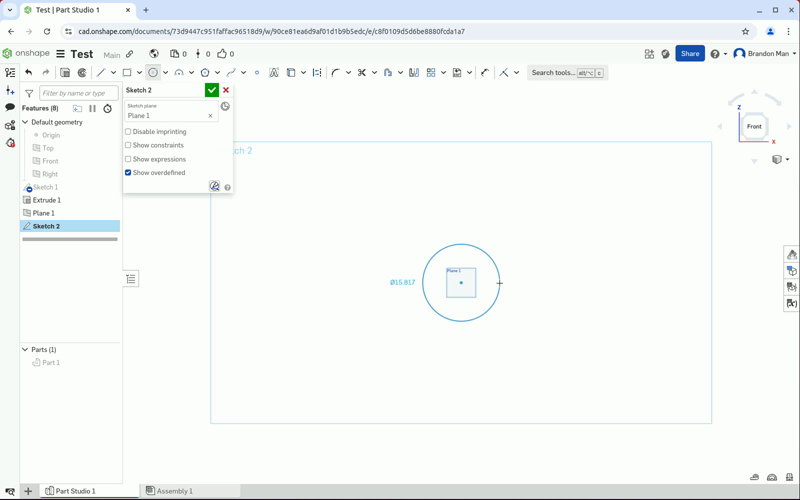
click(499, 282)
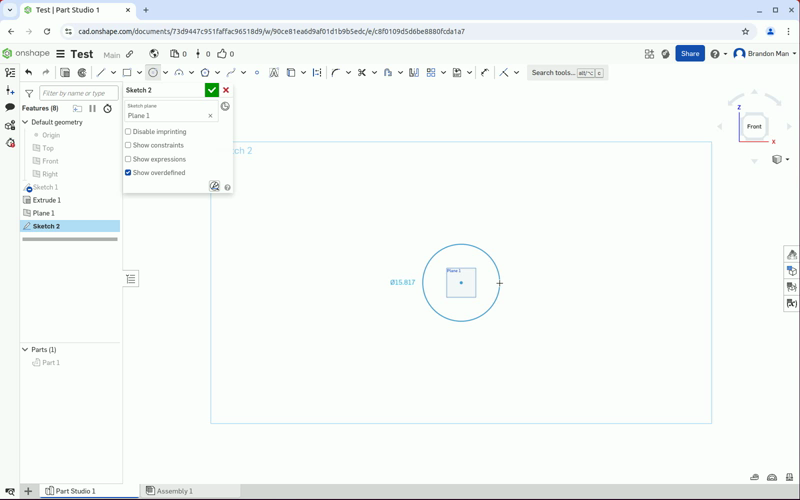
key(esc)
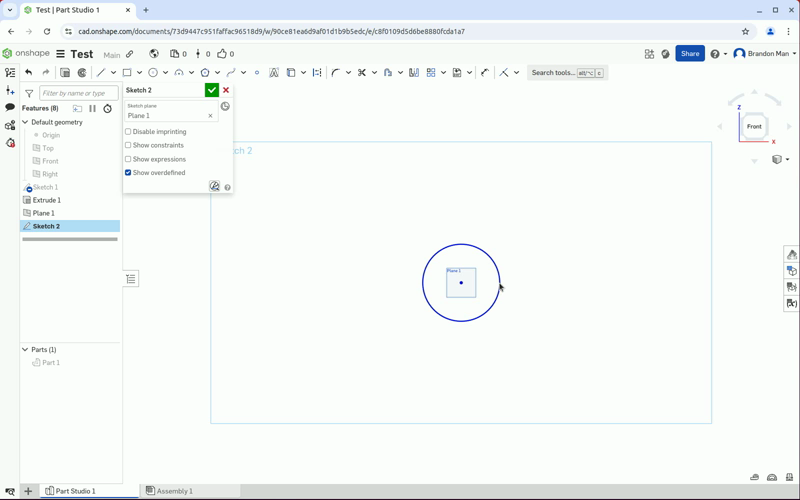
mouse_move(459, 294)
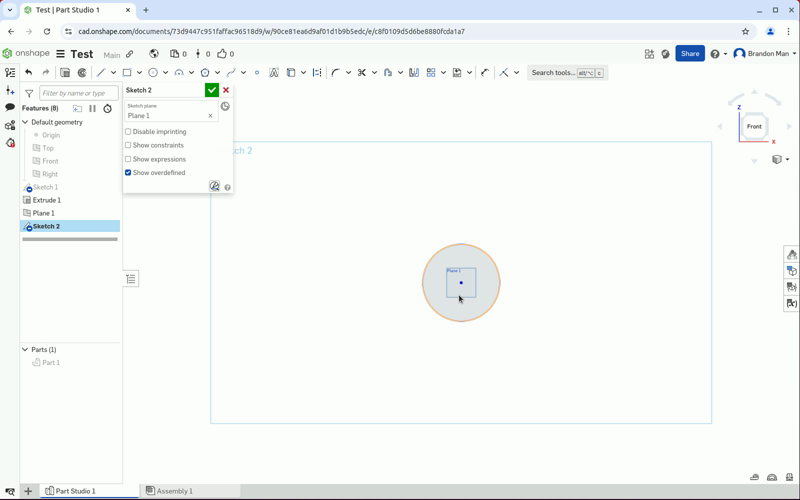
click(459, 294)
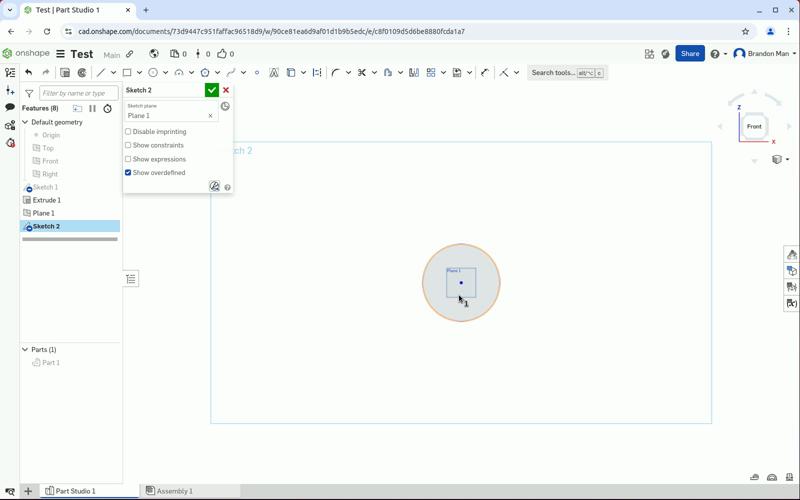
mouse_move(73, 352)
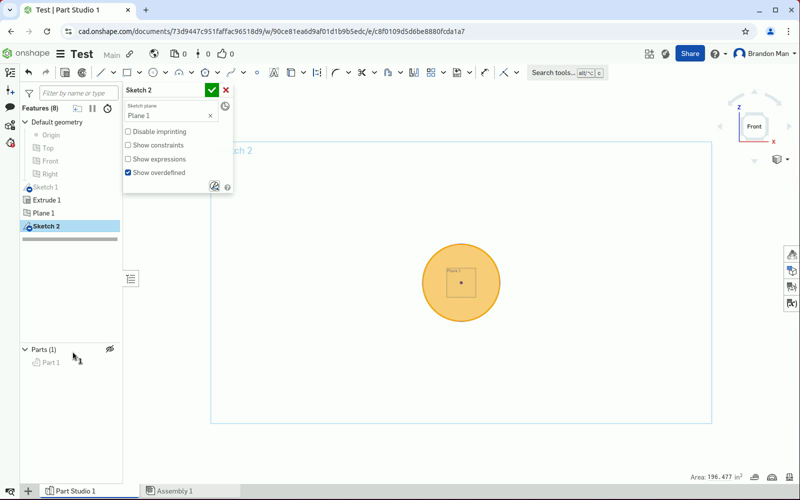
key(shift+y)
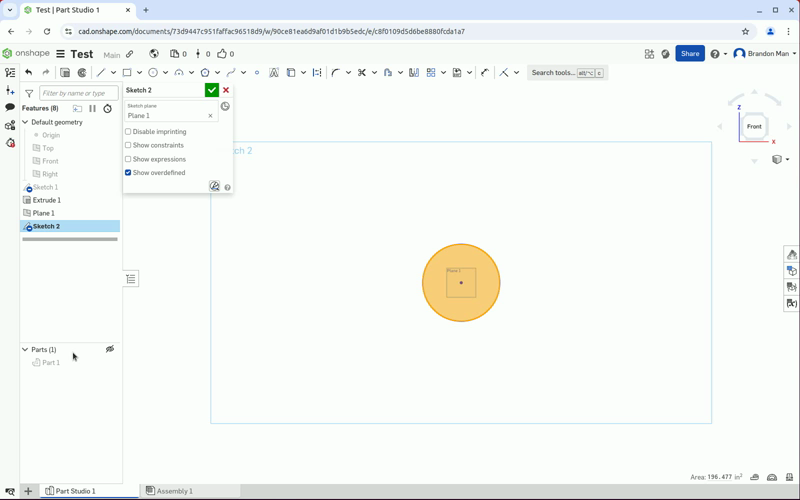
key(shift+e)
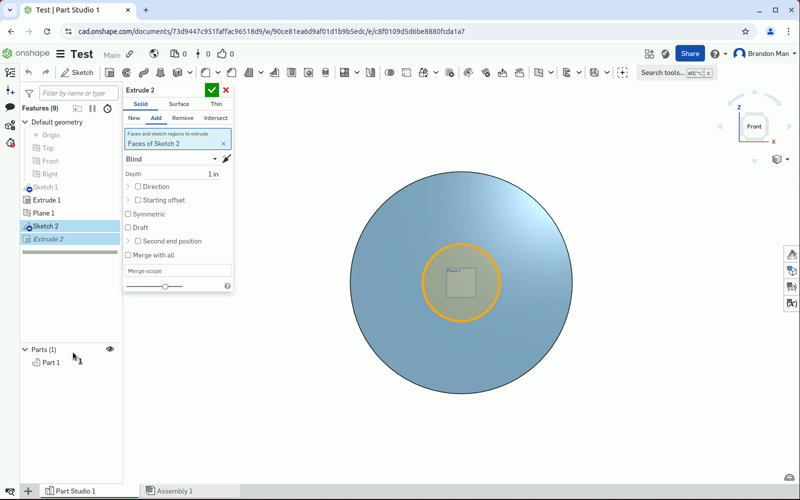
mouse_move(143, 106)
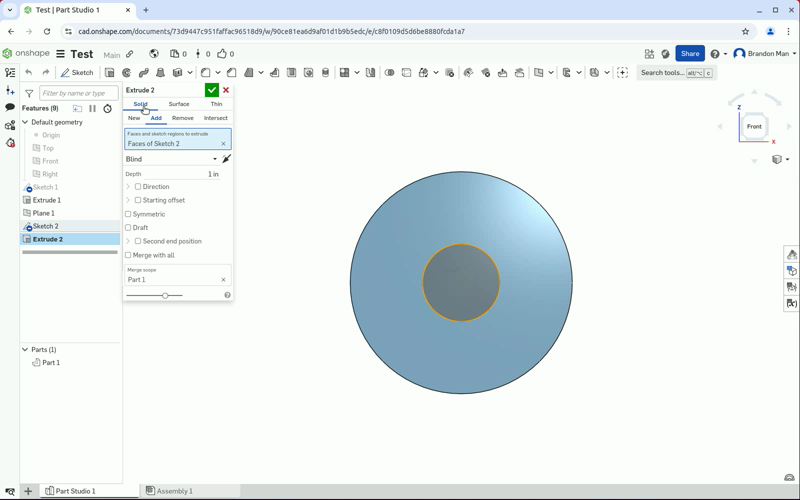
click(143, 106)
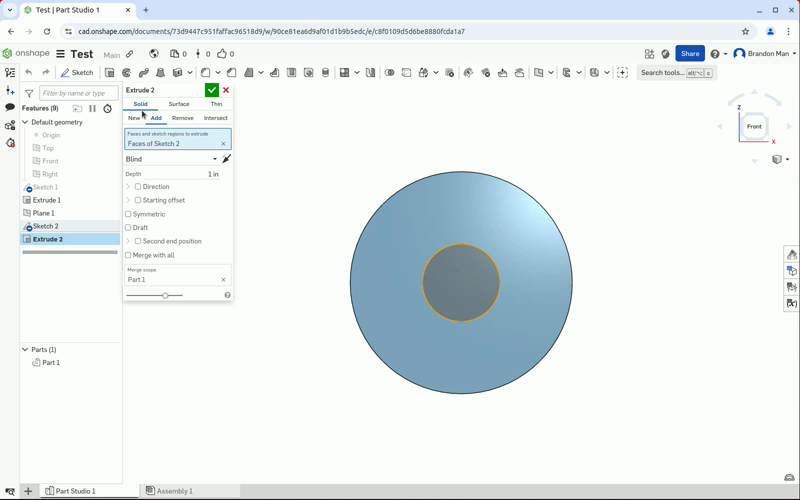
mouse_move(137, 120)
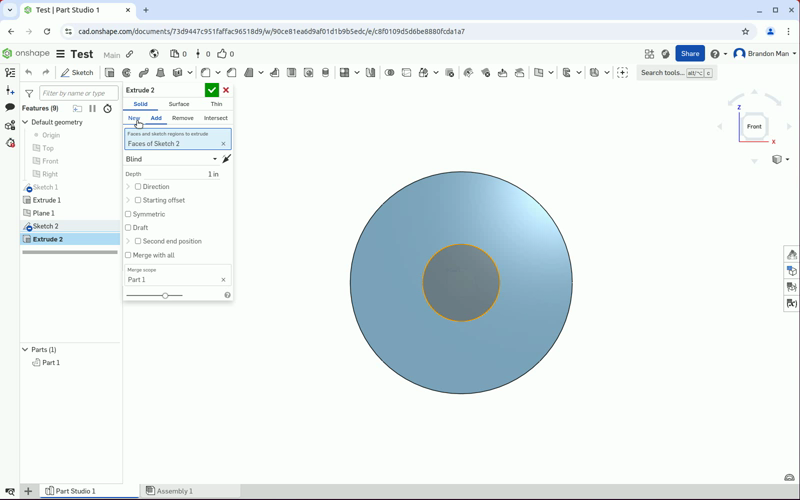
click(137, 120)
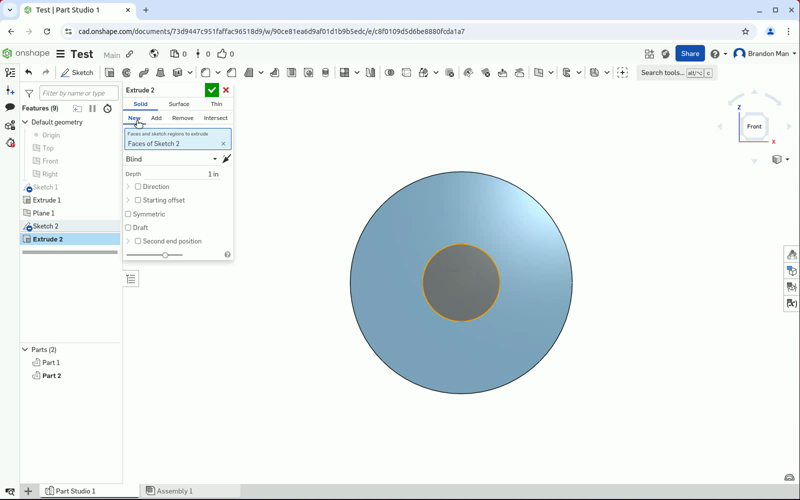
key(tab, 4)
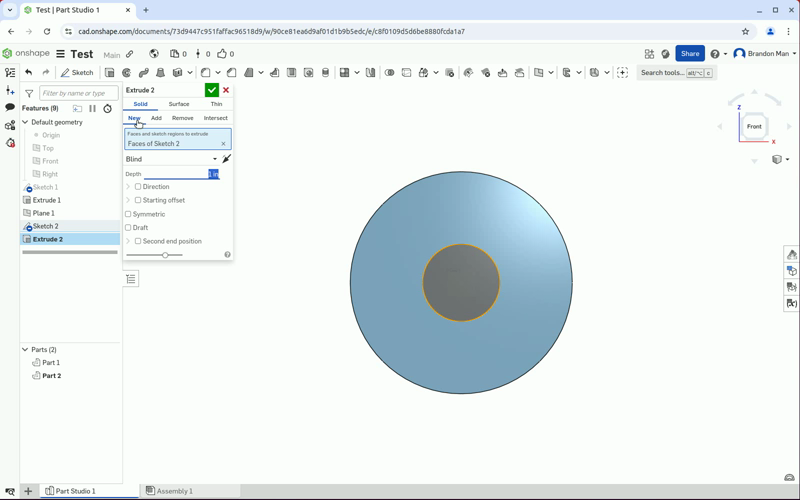
text(7.703)
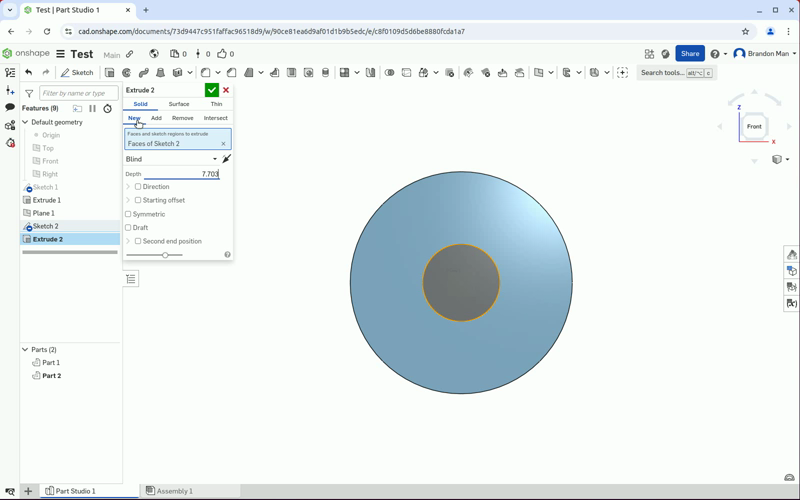
key(enter)
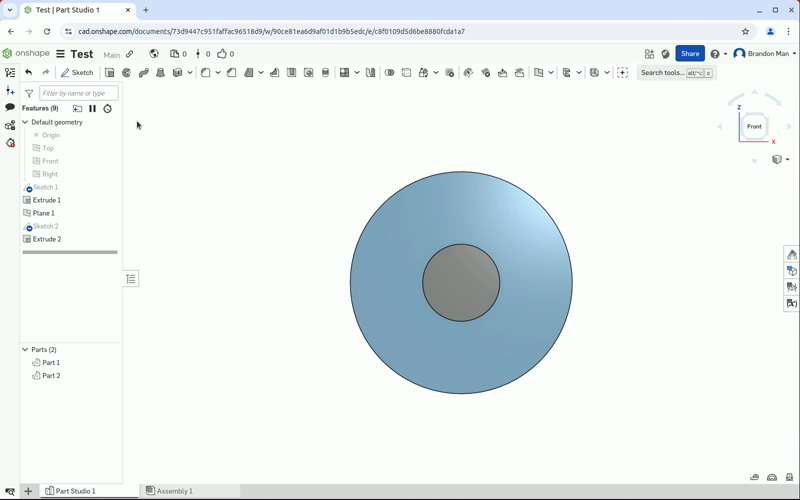
key(shift+h)
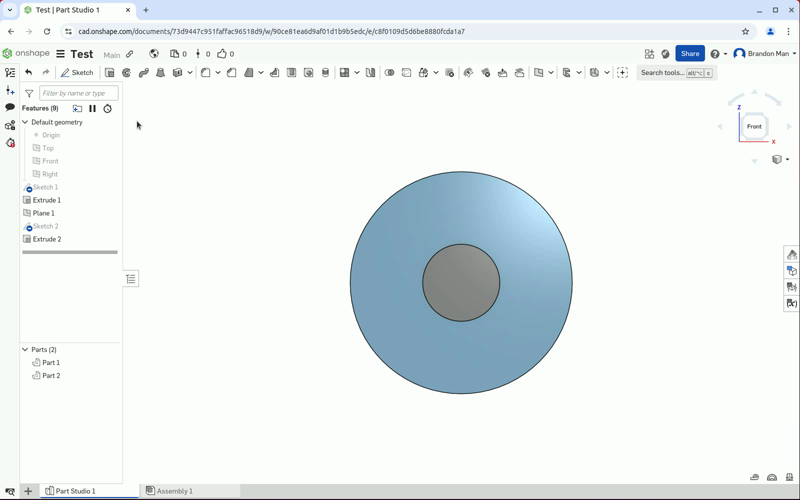
key(shift+h)
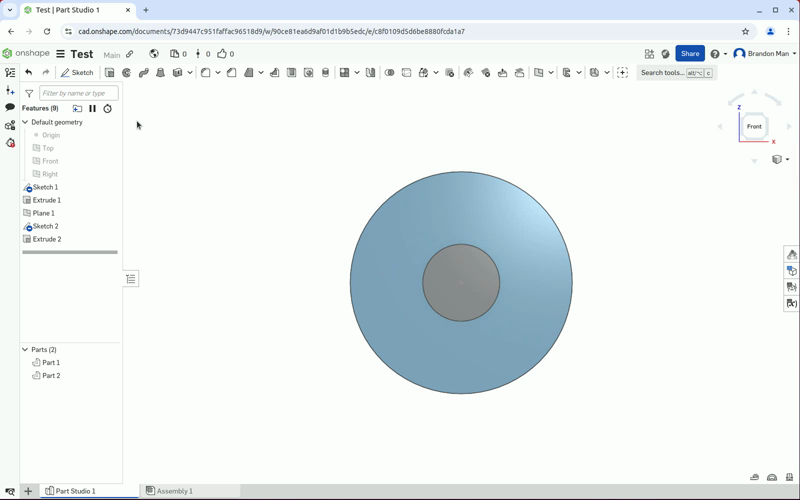
key(shift+7)
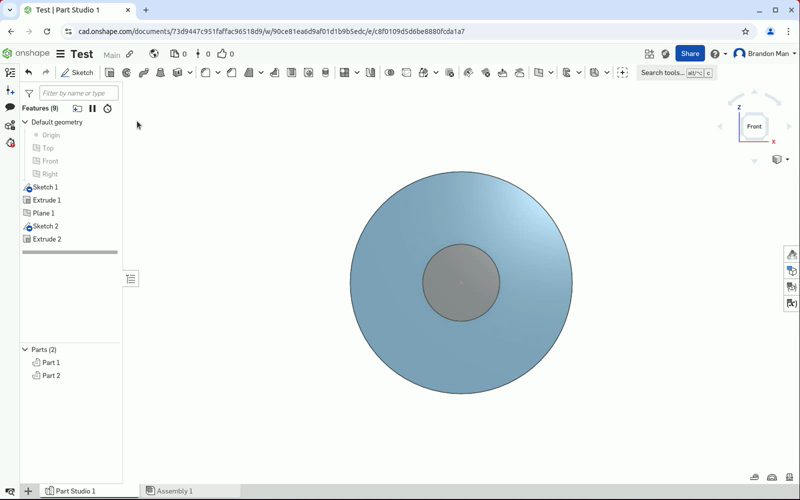
key(left, 2)
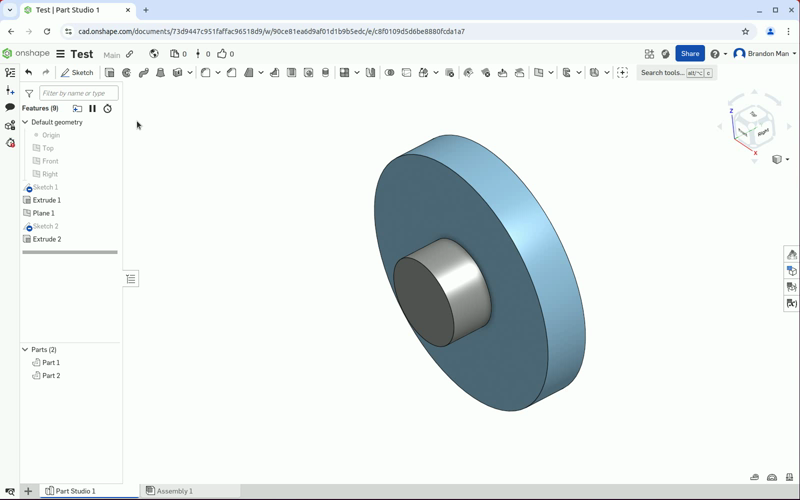
key(down, 2)
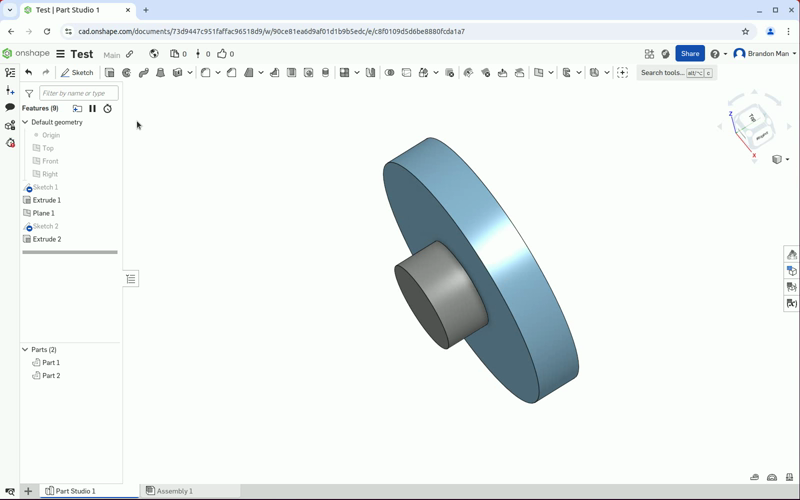
key(up, 2)
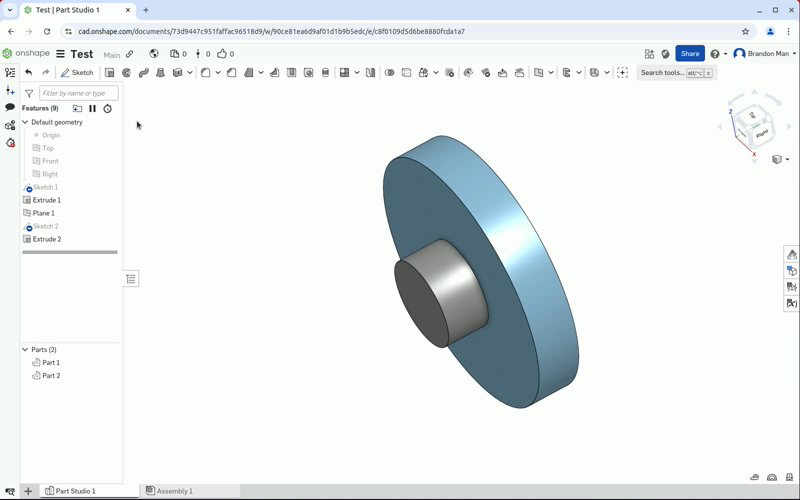
key(right, 2)
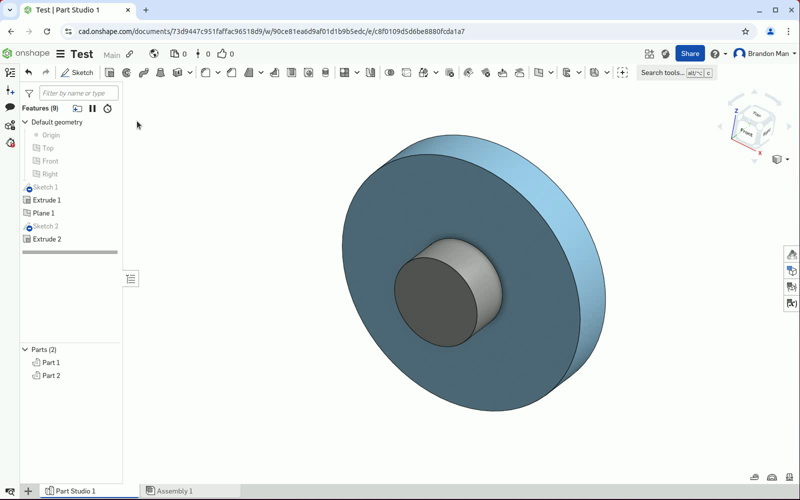
mouse_move(73, 189)
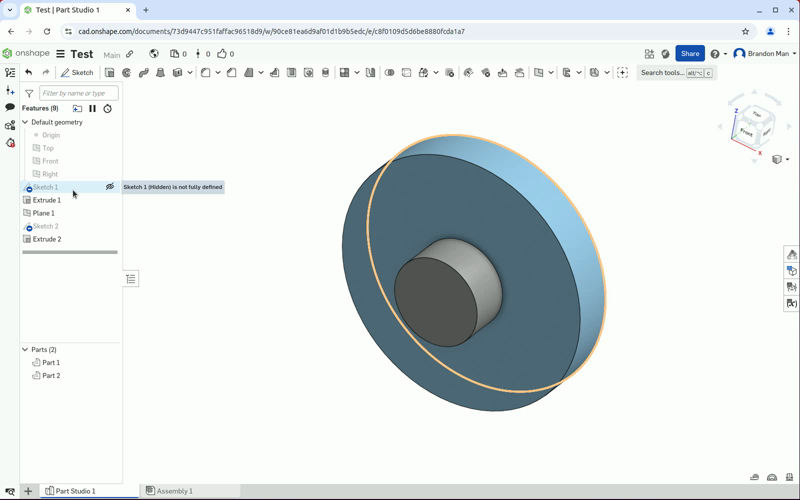
click(73, 189)